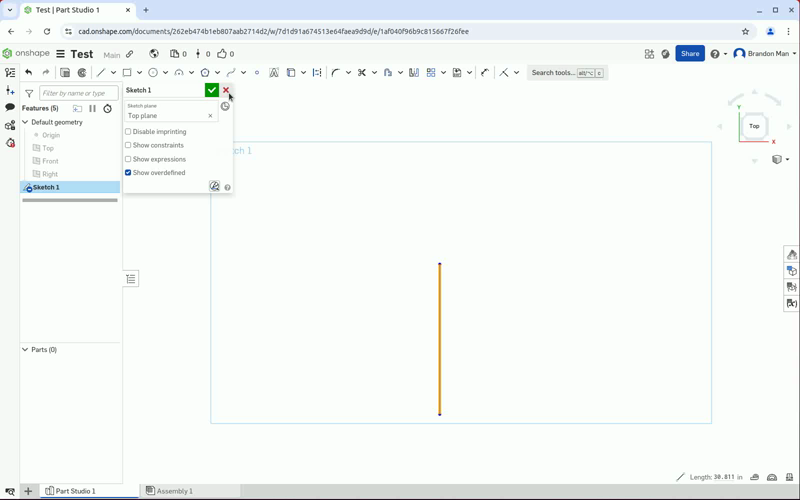
key(shift+h)
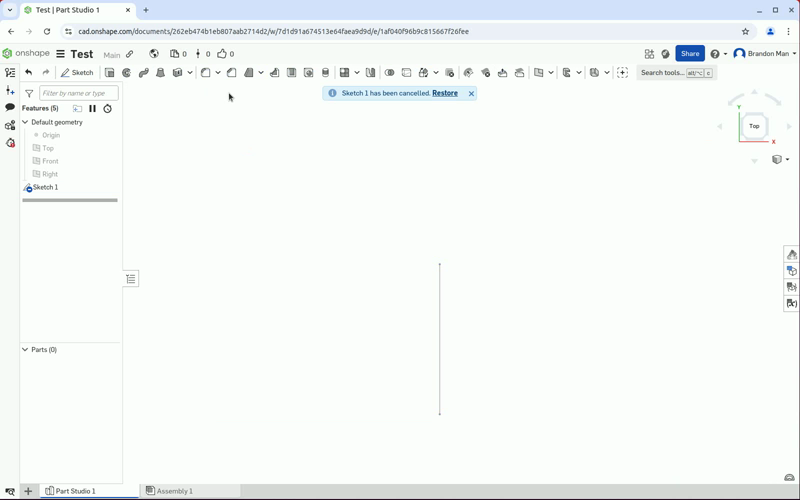
key(shift+s)
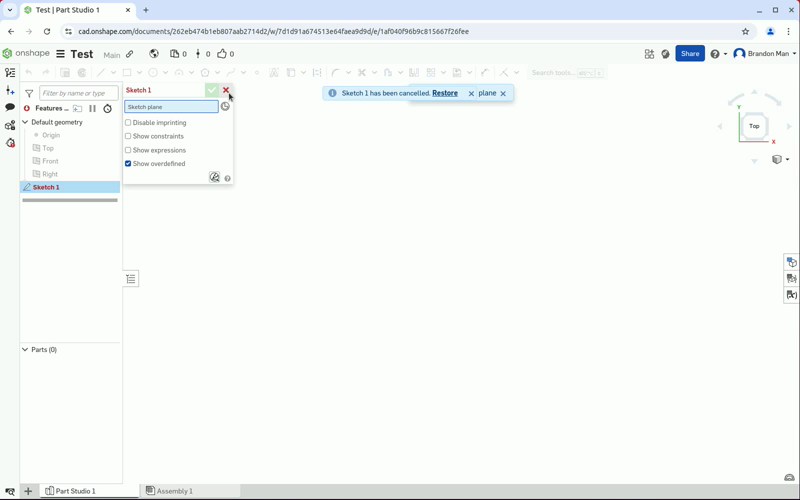
mouse_move(73, 150)
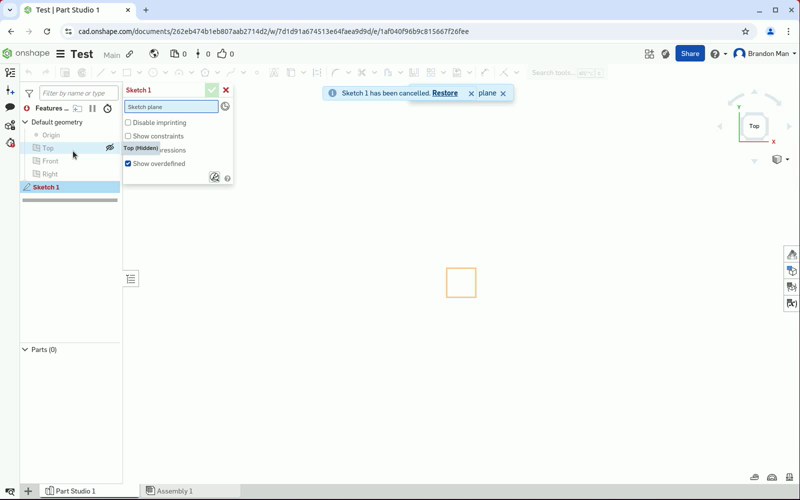
click(73, 150)
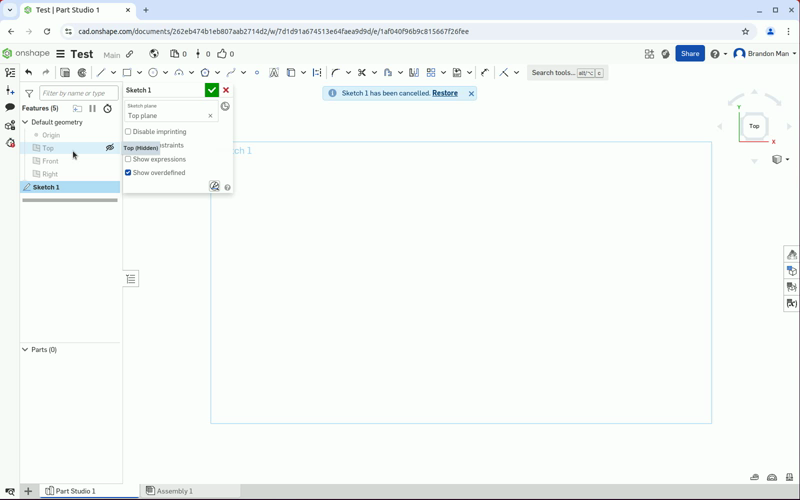
mouse_move(73, 352)
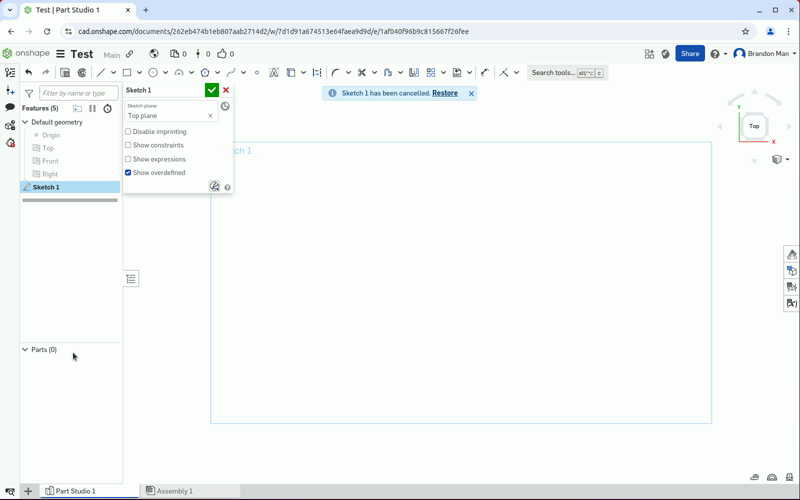
key(y)
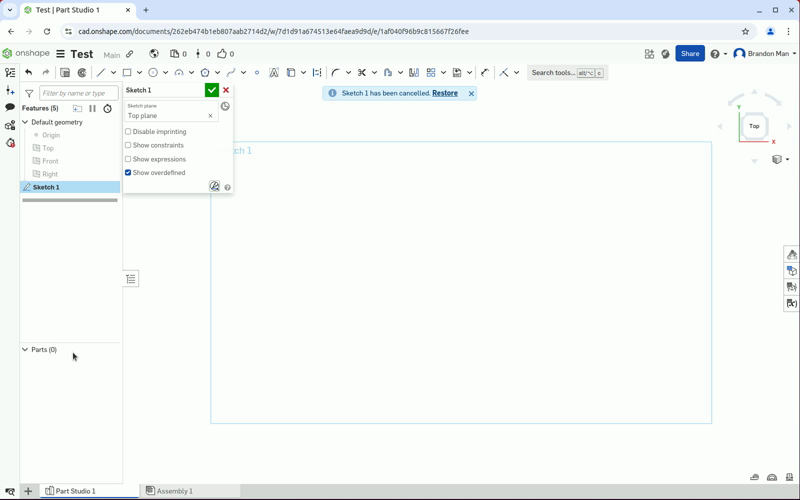
key(c)
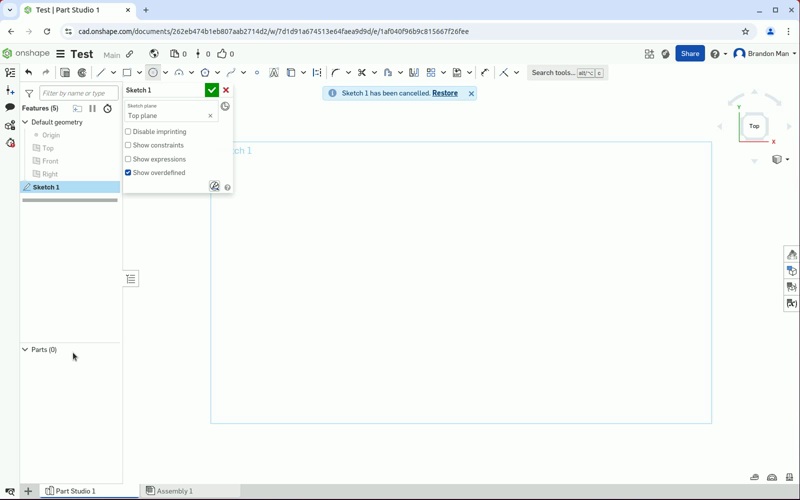
key_down(shift)
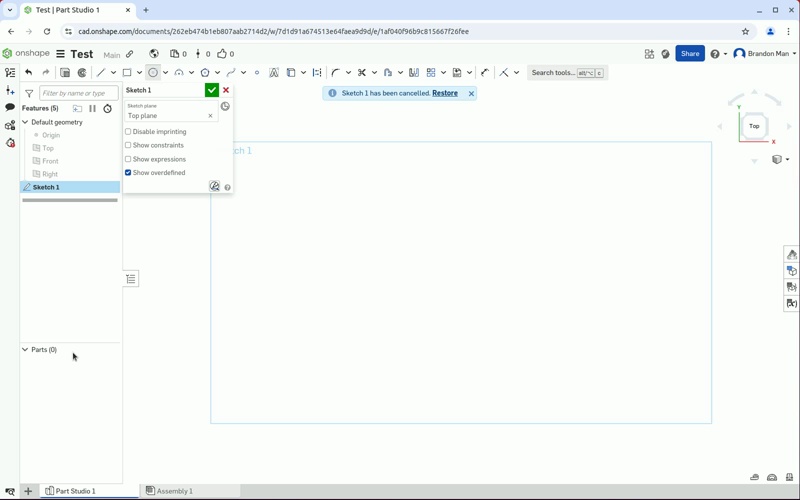
mouse_move(461, 282)
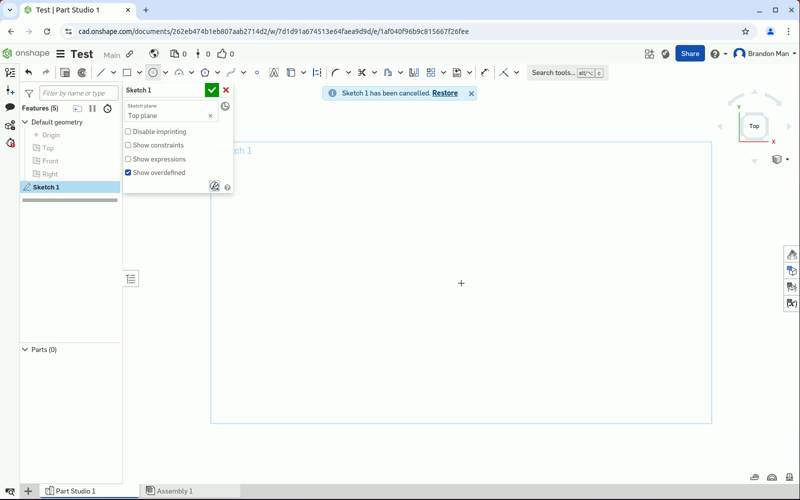
click(461, 282)
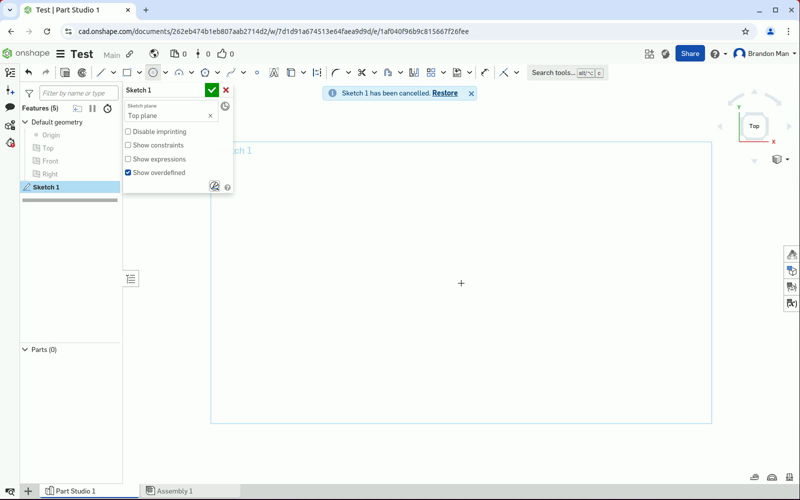
key_up(shift)
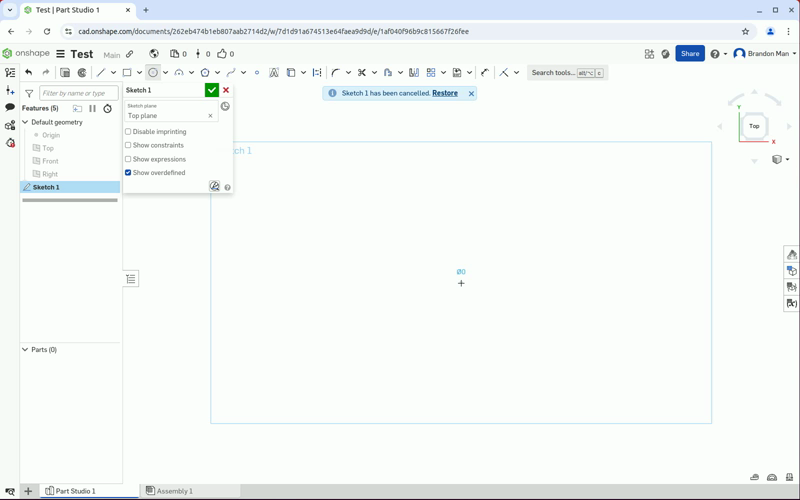
mouse_move(526, 282)
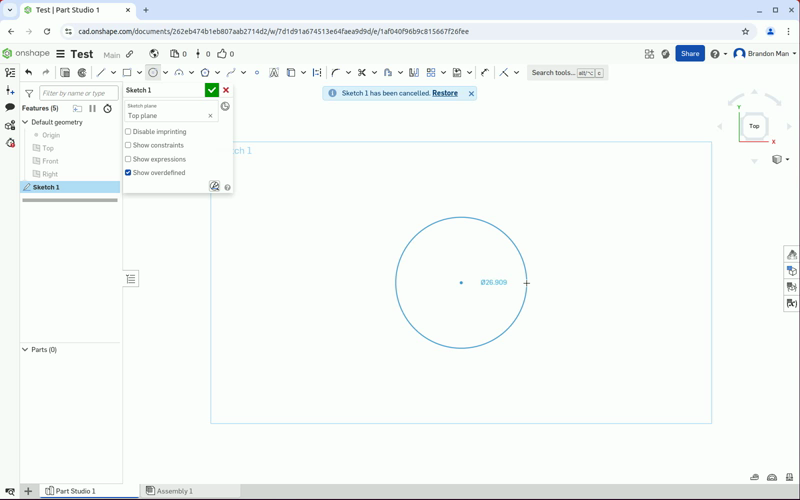
click(526, 282)
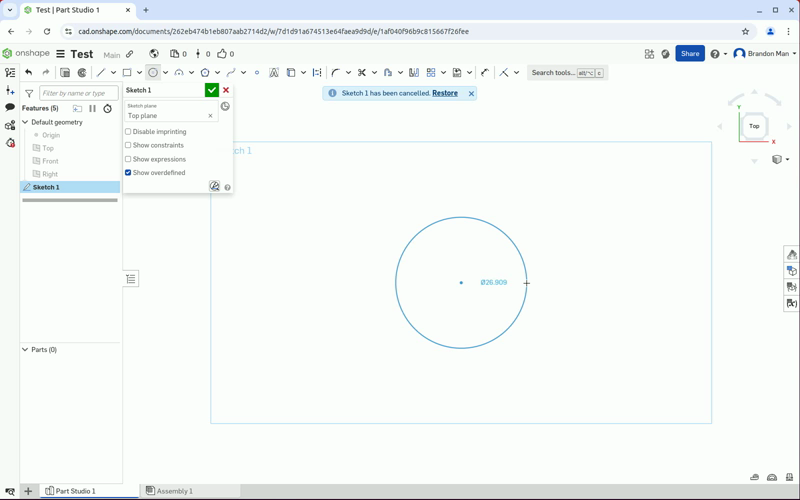
key(esc)
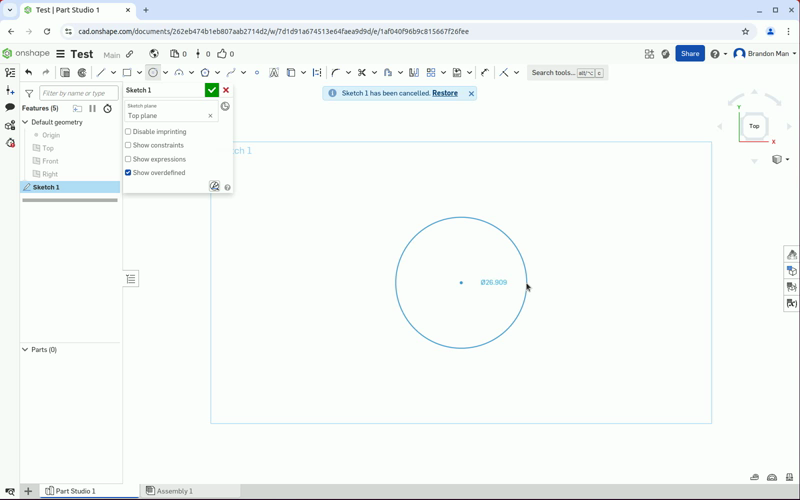
key(c)
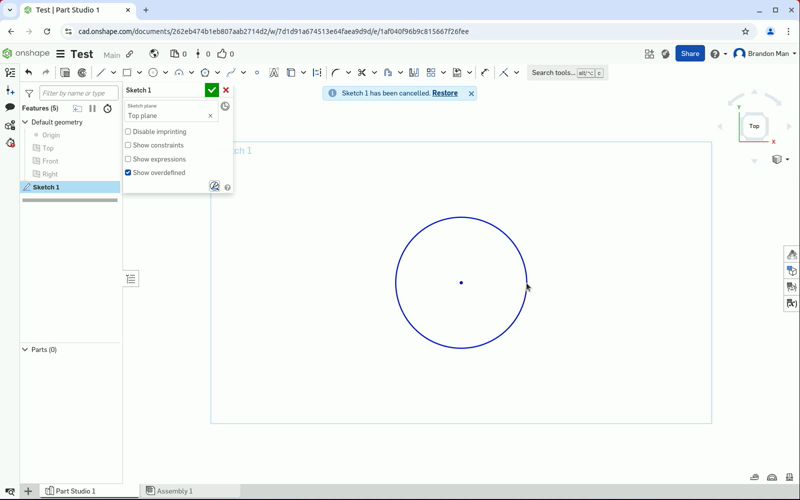
key_down(shift)
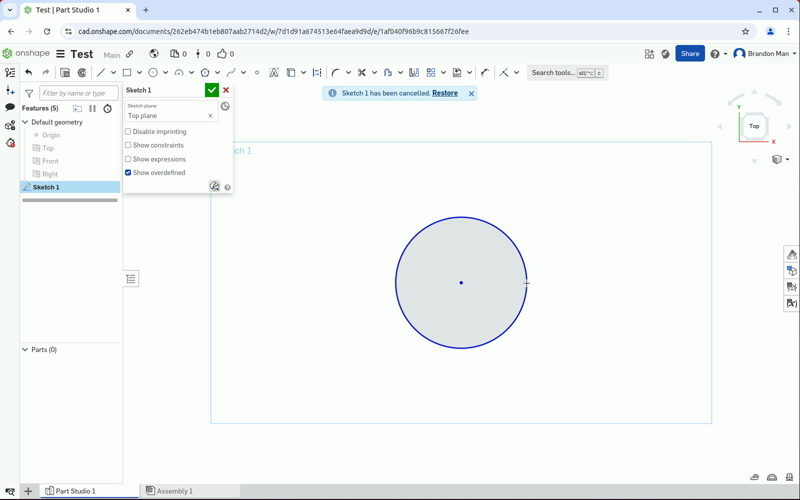
mouse_move(461, 282)
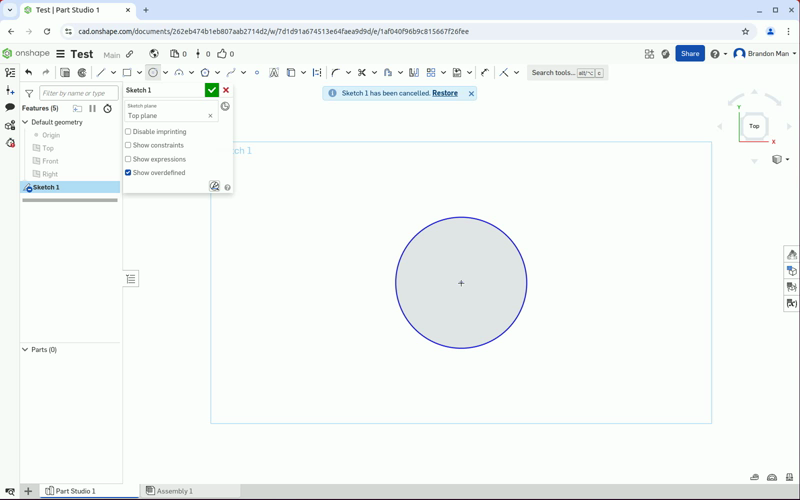
click(461, 282)
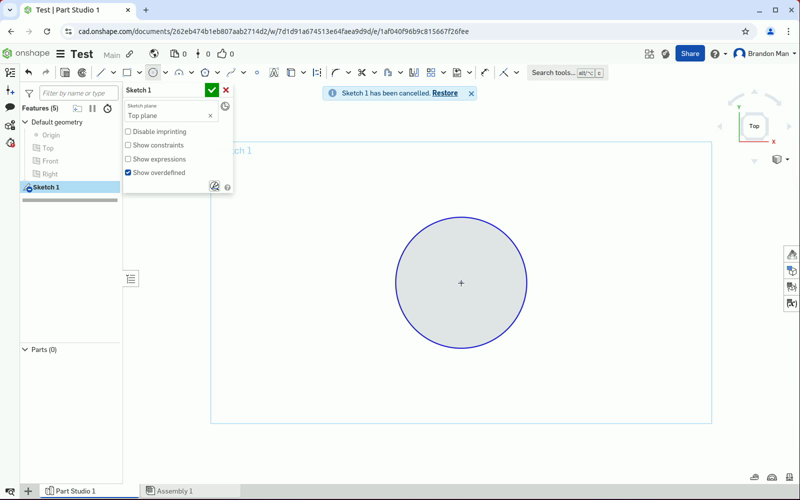
key_up(shift)
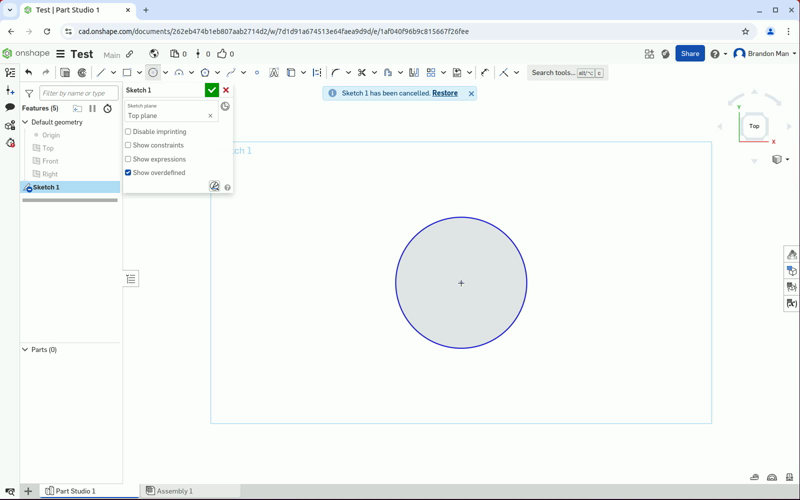
mouse_move(510, 282)
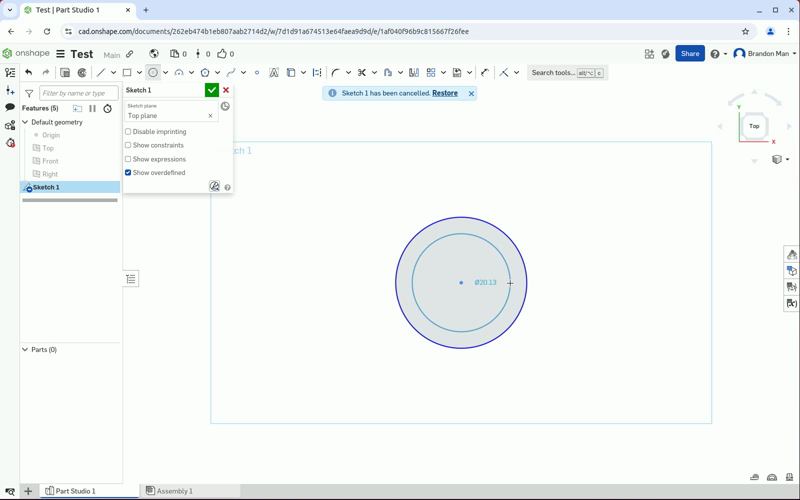
click(510, 282)
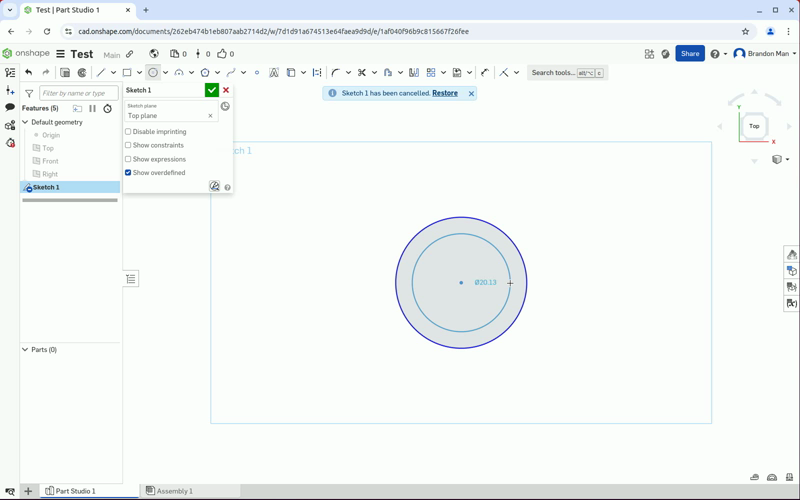
key(esc)
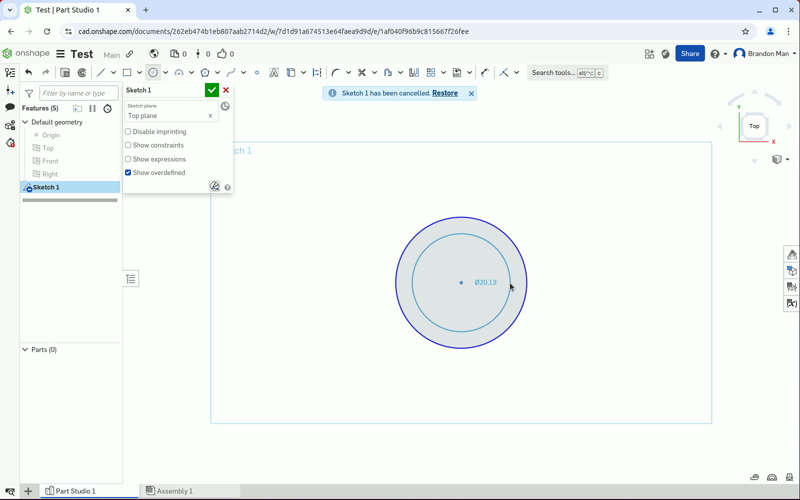
mouse_move(408, 303)
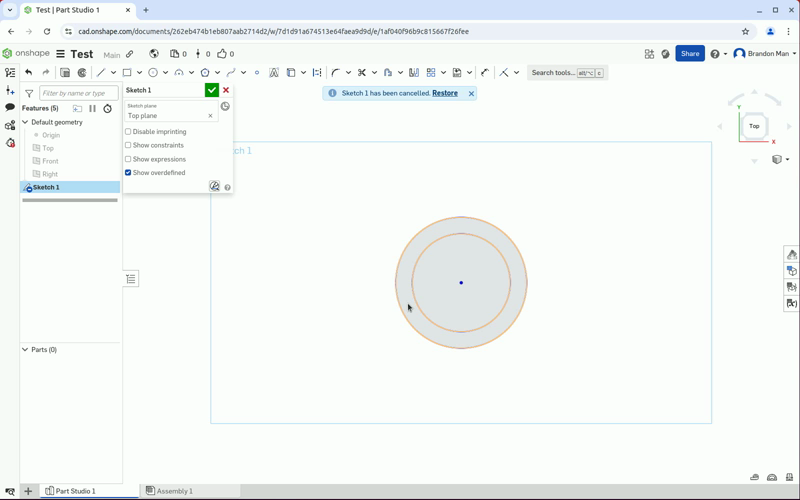
click(408, 303)
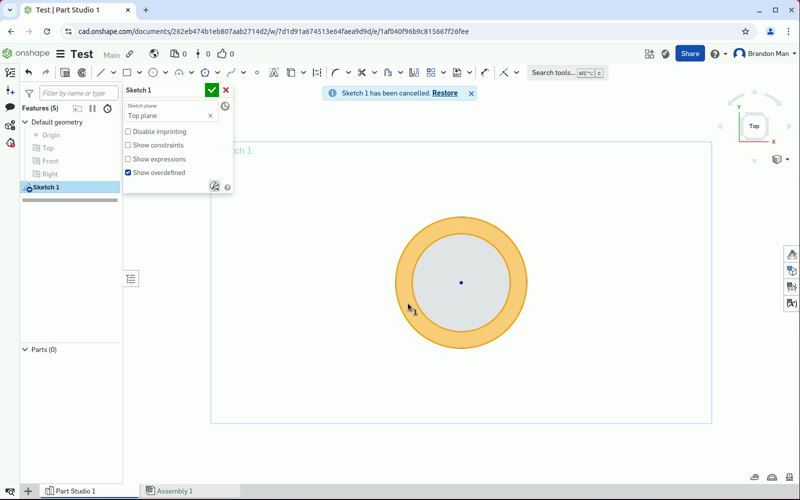
mouse_move(73, 352)
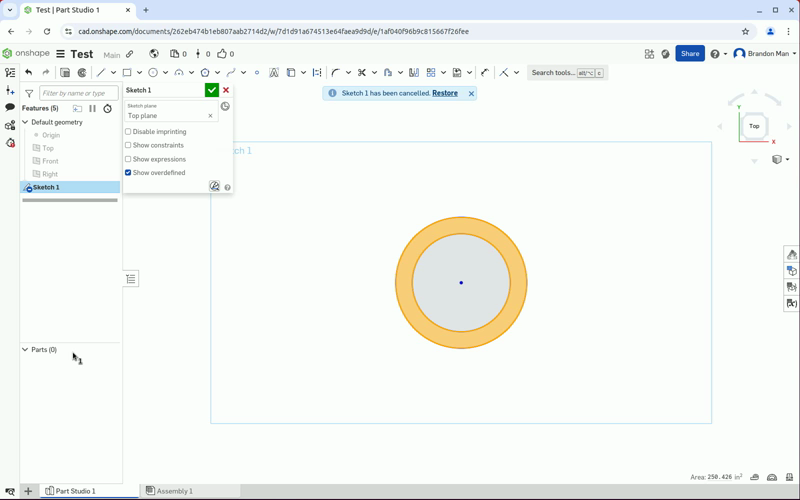
key(shift+y)
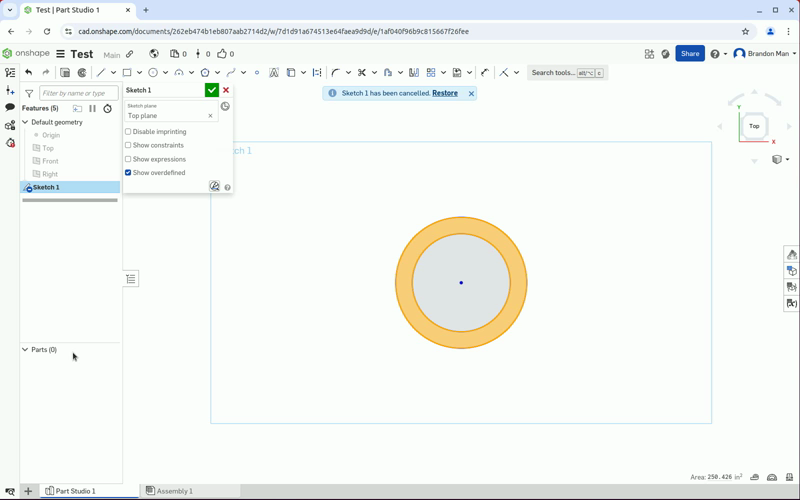
key(shift+e)
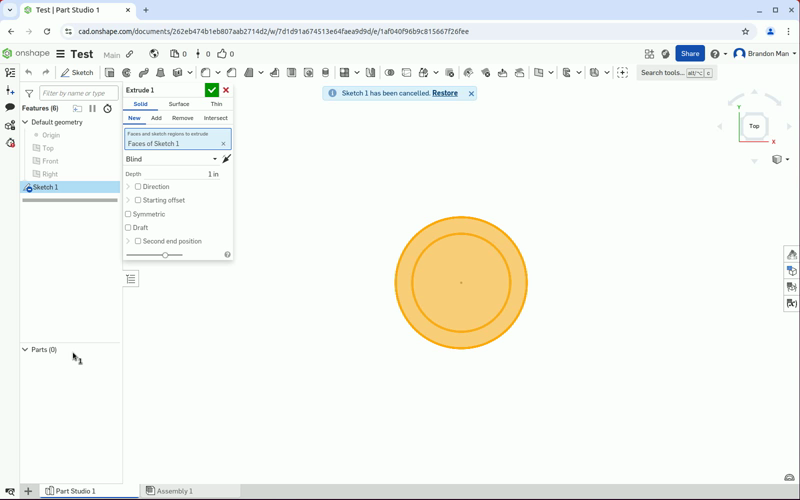
mouse_move(143, 106)
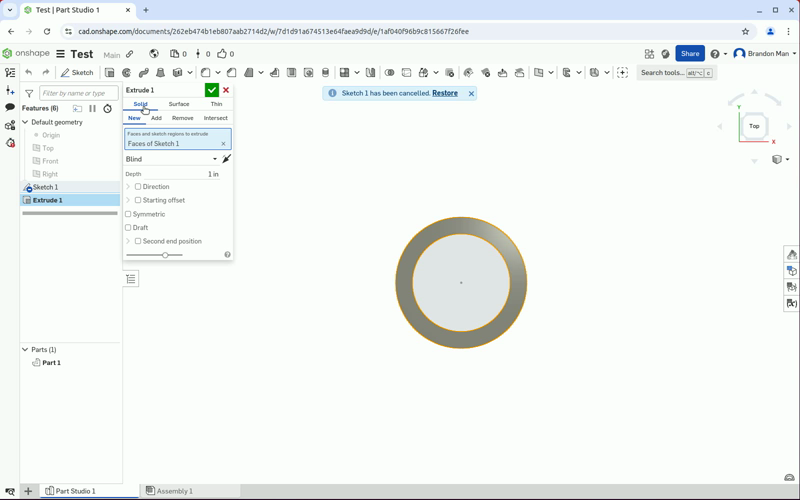
click(143, 106)
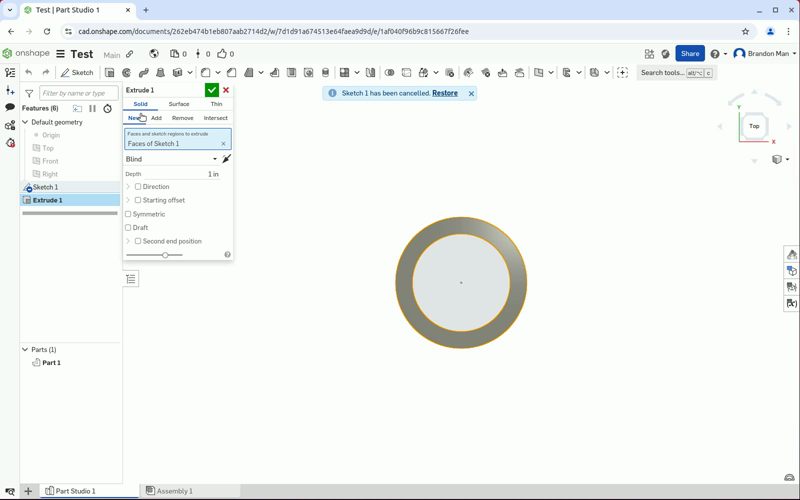
mouse_move(137, 120)
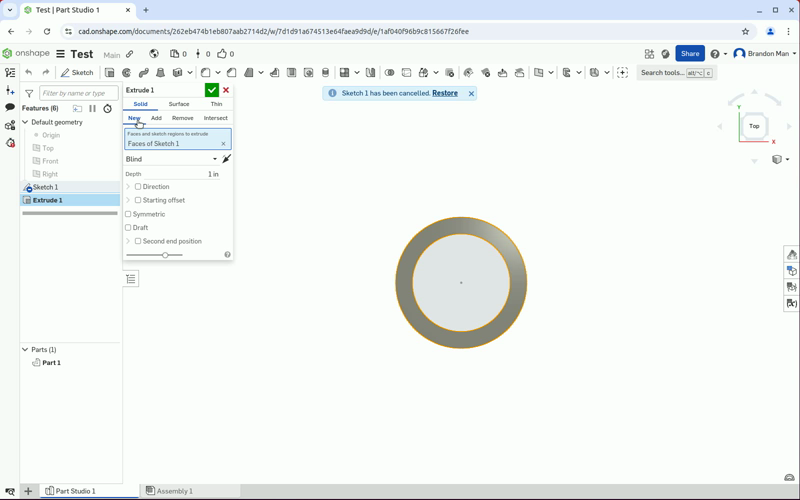
click(137, 120)
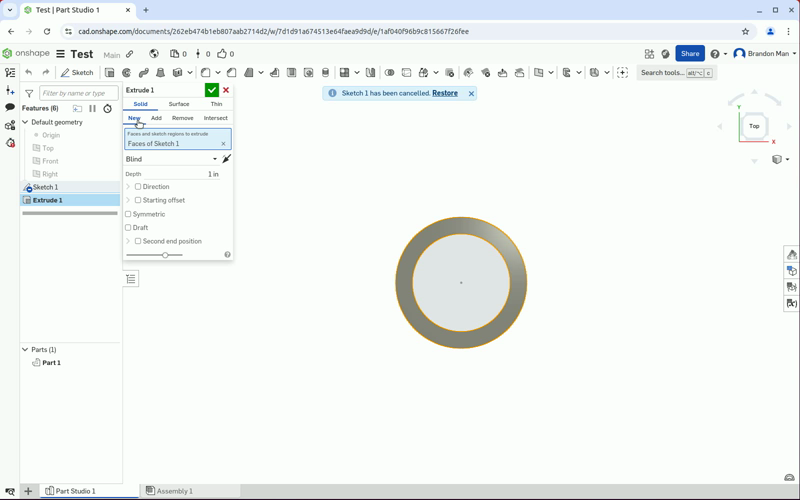
key(tab, 4)
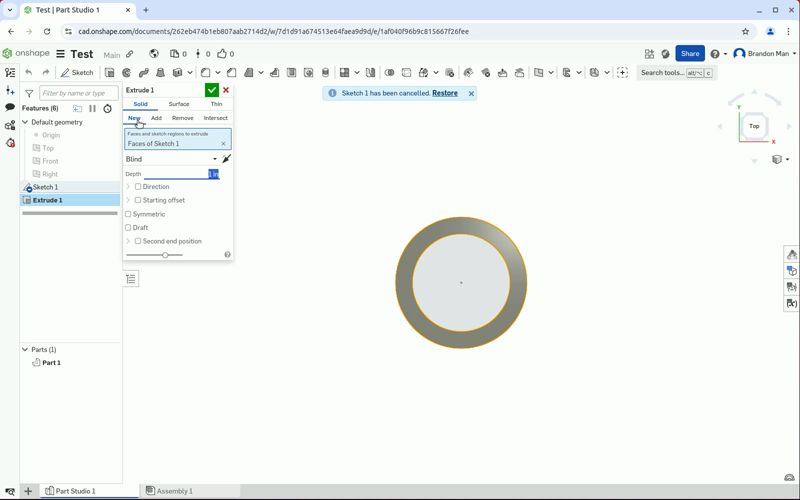
text(3.129)
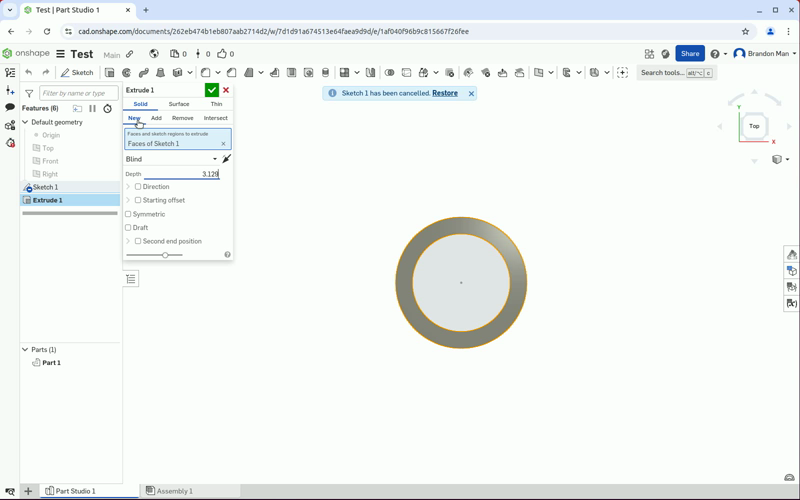
key(enter)
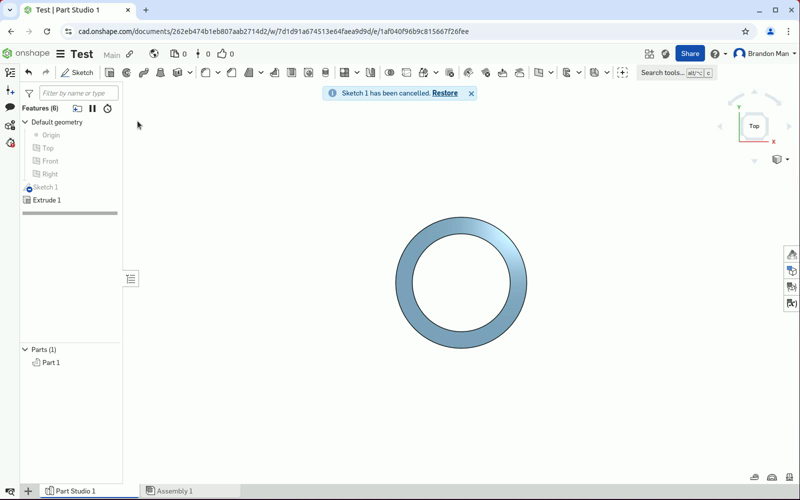
key(shift+h)
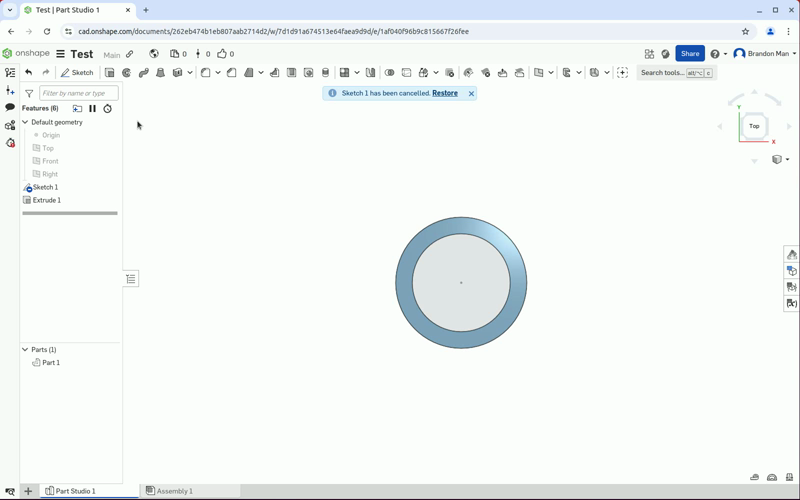
key(shift+h)
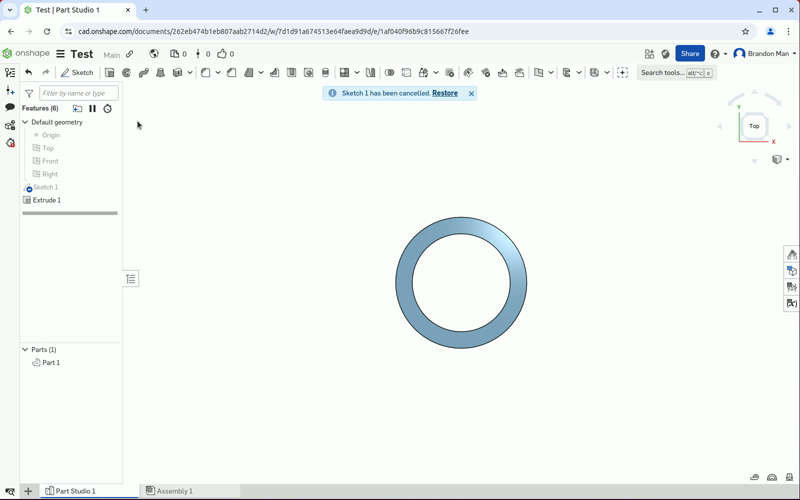
mouse_move(73, 189)
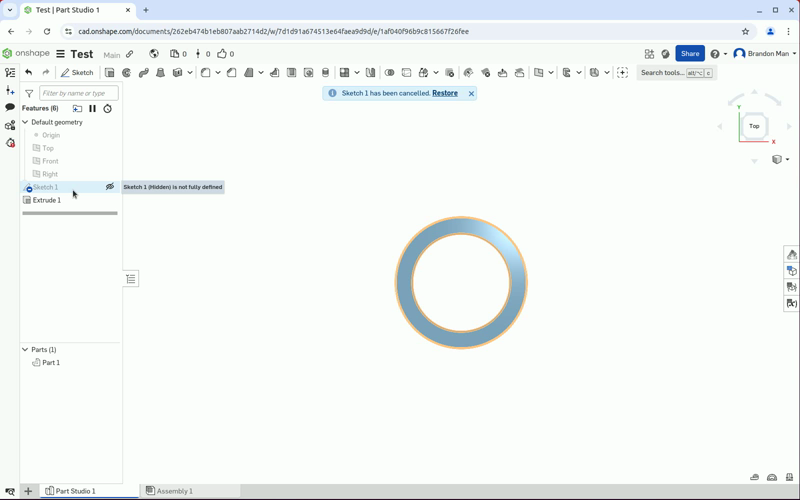
click(73, 189)
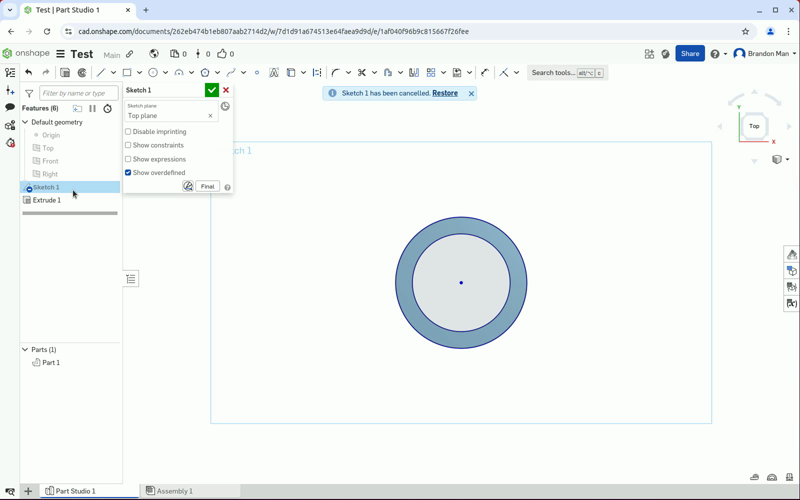
mouse_move(229, 92)
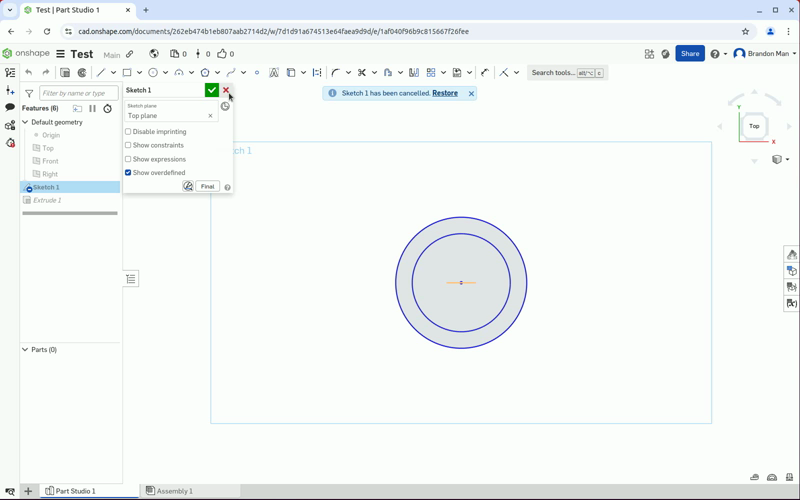
click(229, 92)
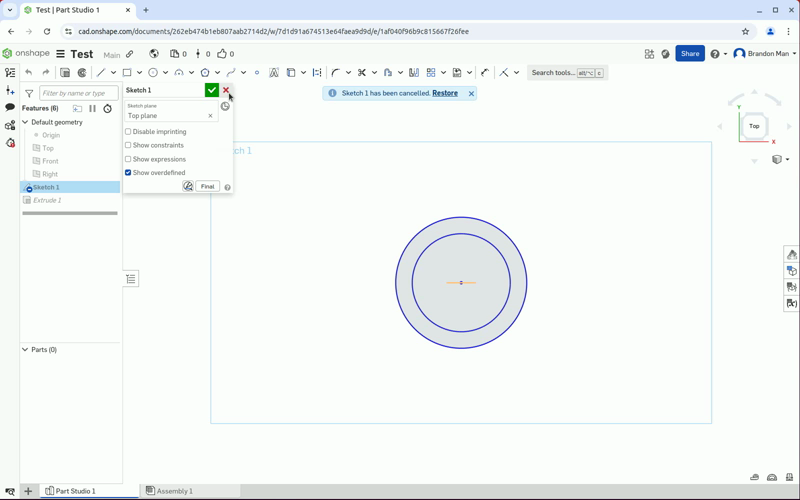
key(shift+s)
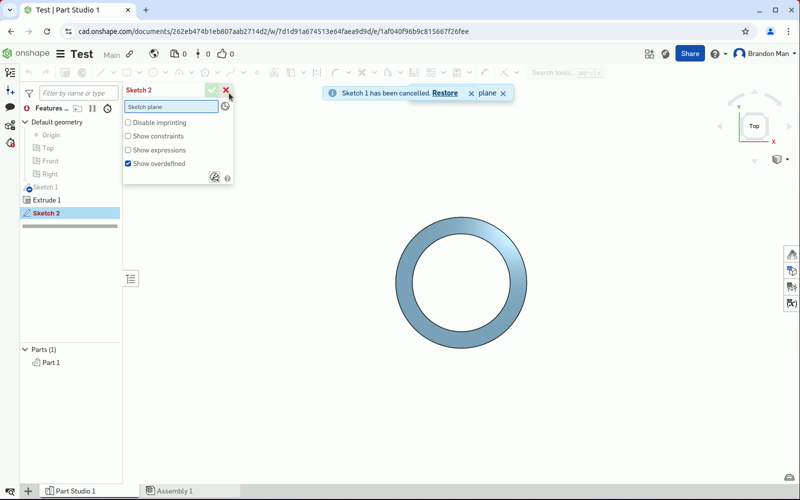
mouse_move(73, 150)
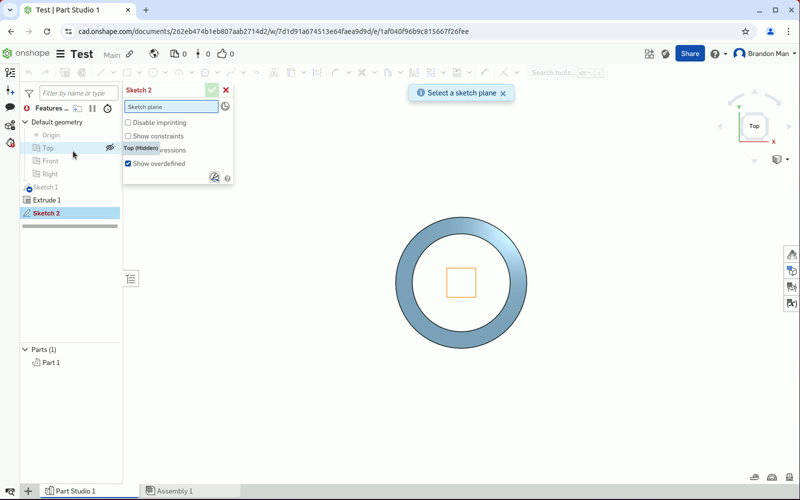
click(73, 150)
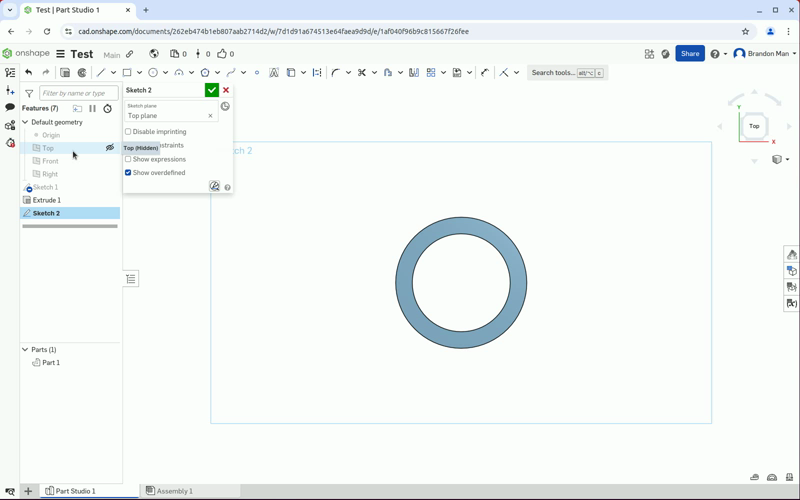
mouse_move(73, 352)
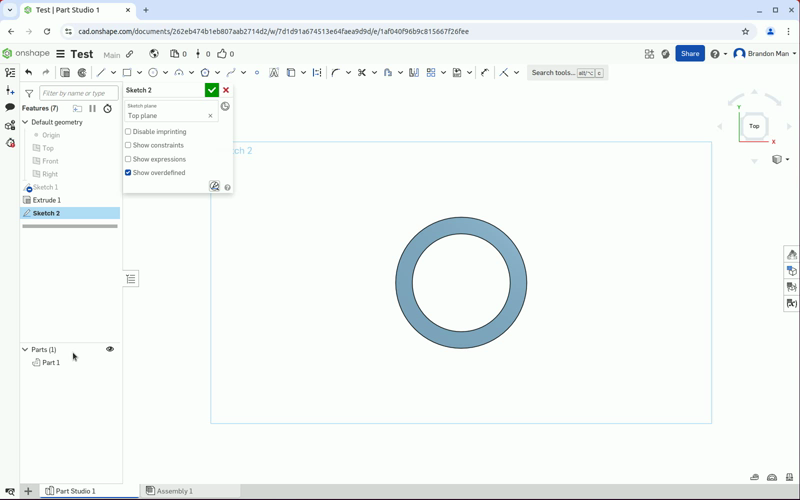
key(y)
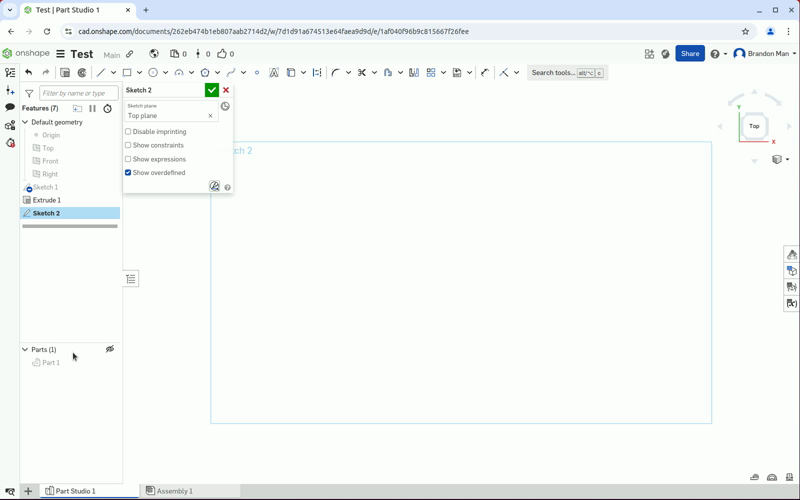
key(c)
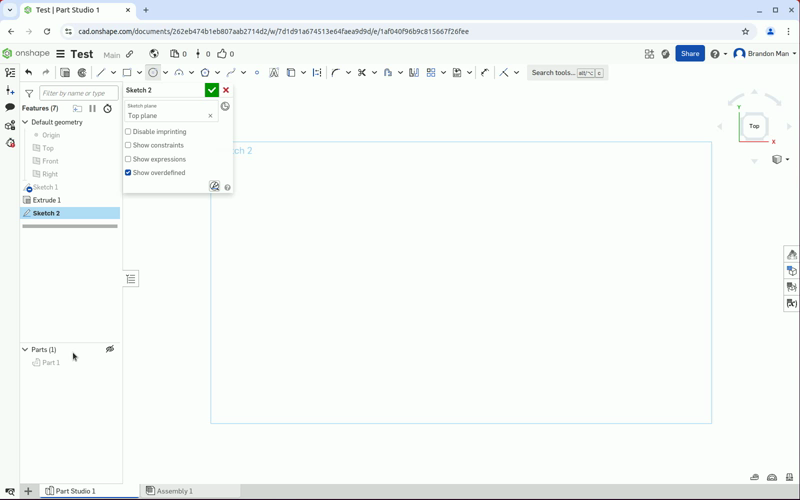
key_down(shift)
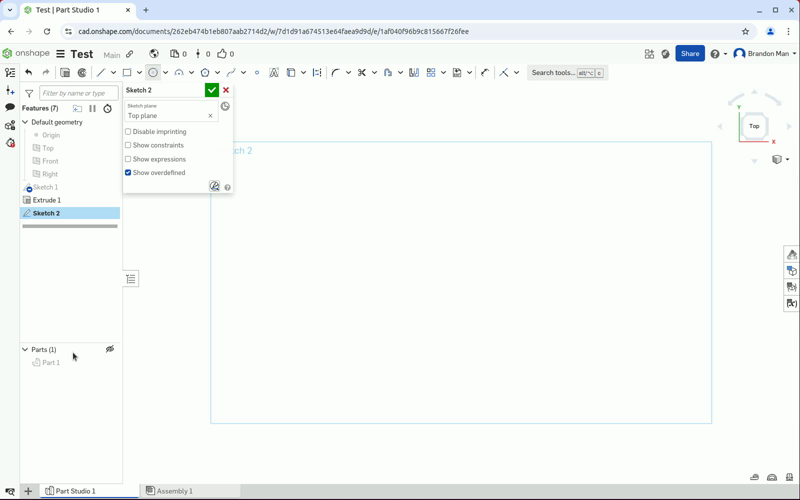
mouse_move(460, 282)
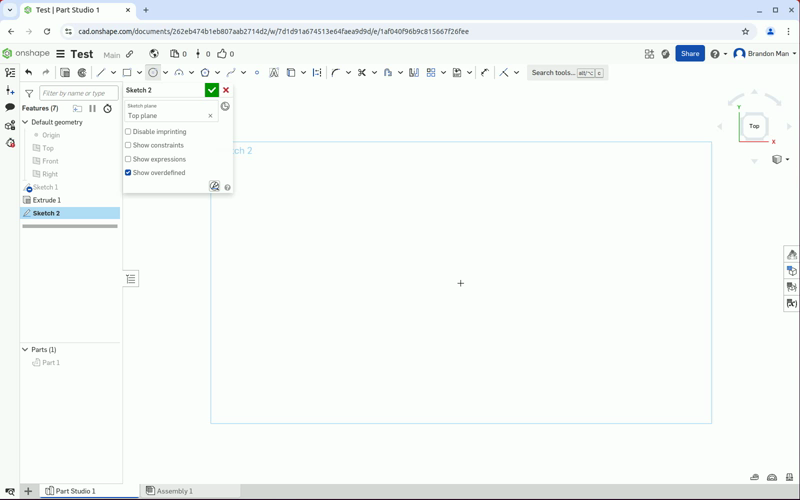
click(460, 282)
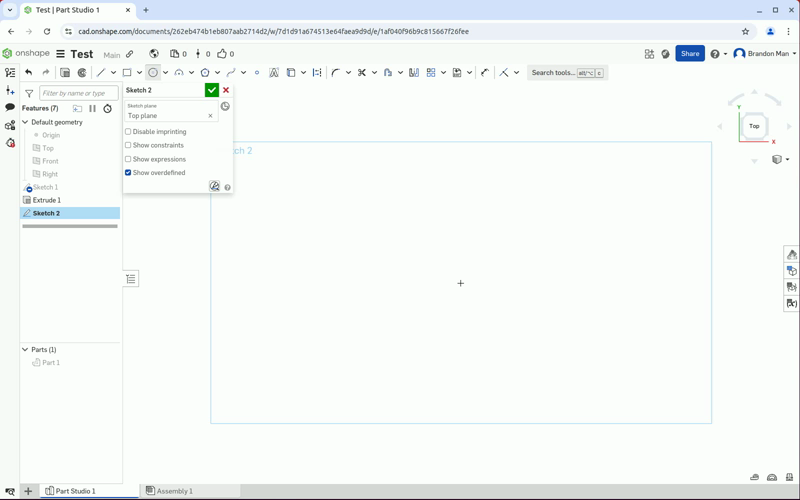
key_up(shift)
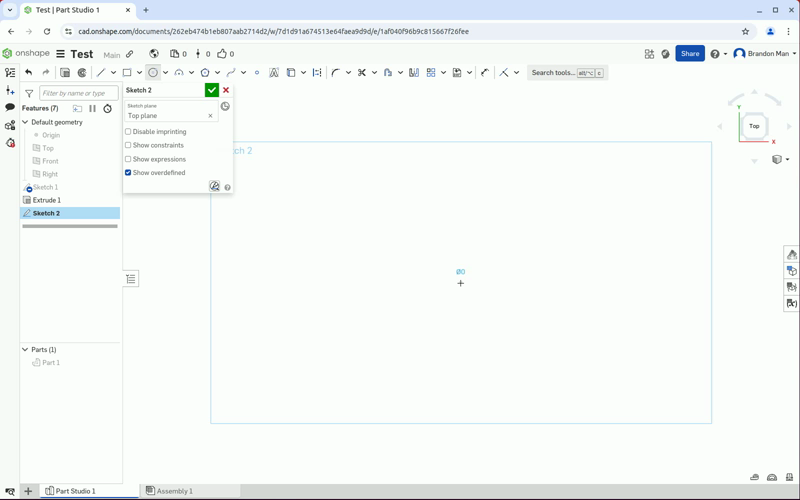
mouse_move(510, 282)
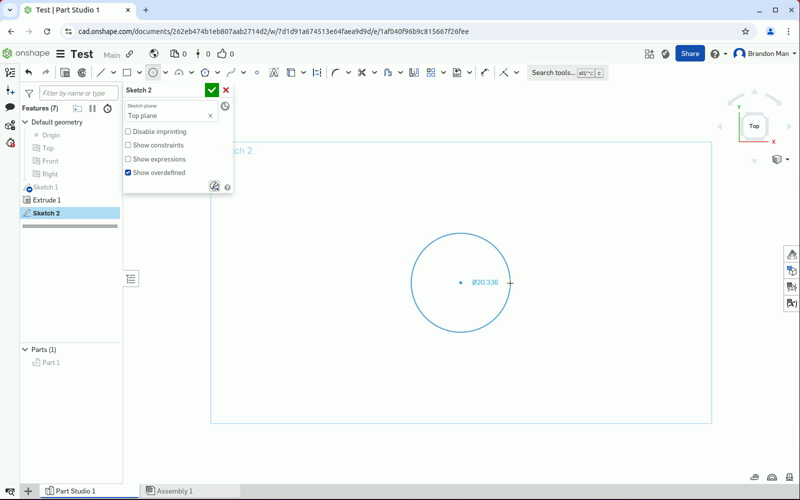
click(510, 282)
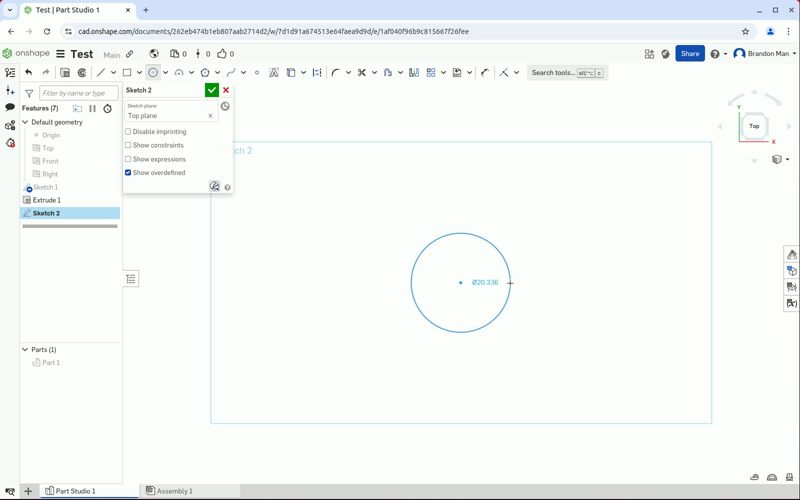
key(esc)
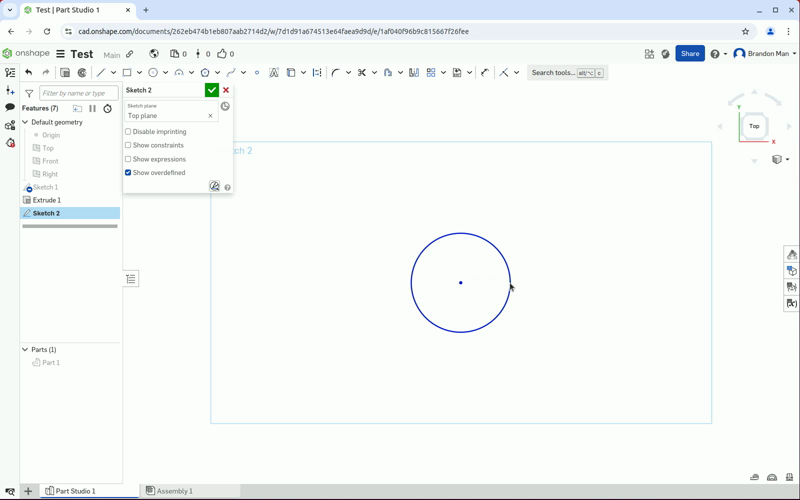
key(c)
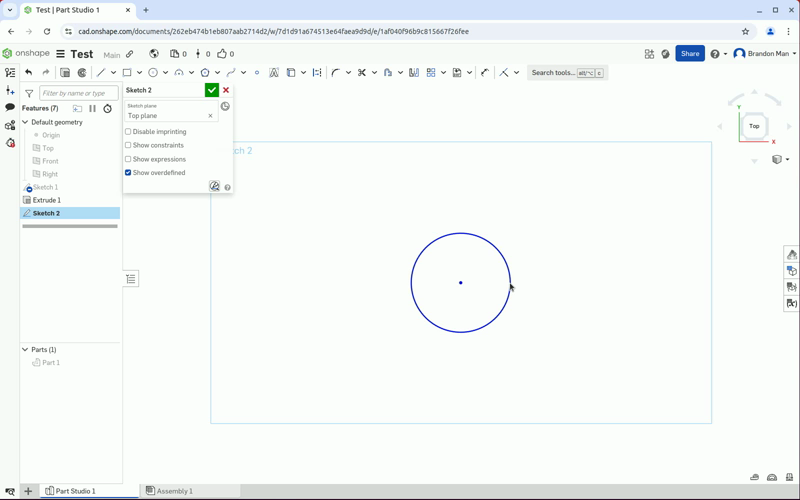
key_down(shift)
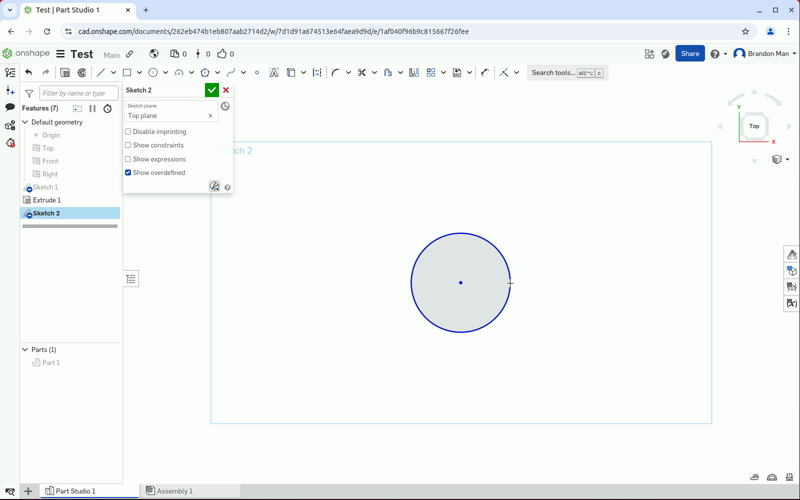
mouse_move(460, 282)
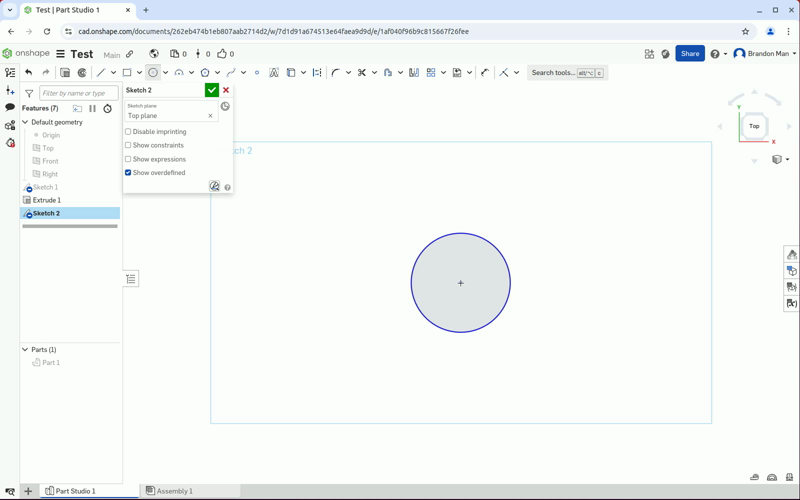
click(460, 282)
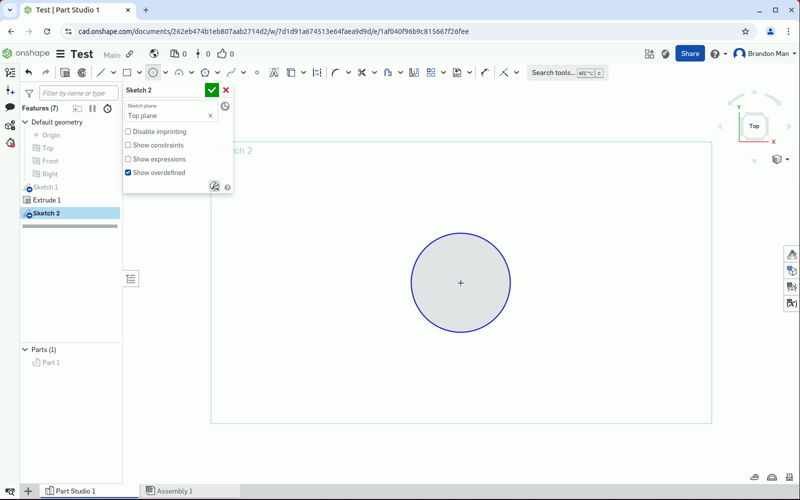
key_up(shift)
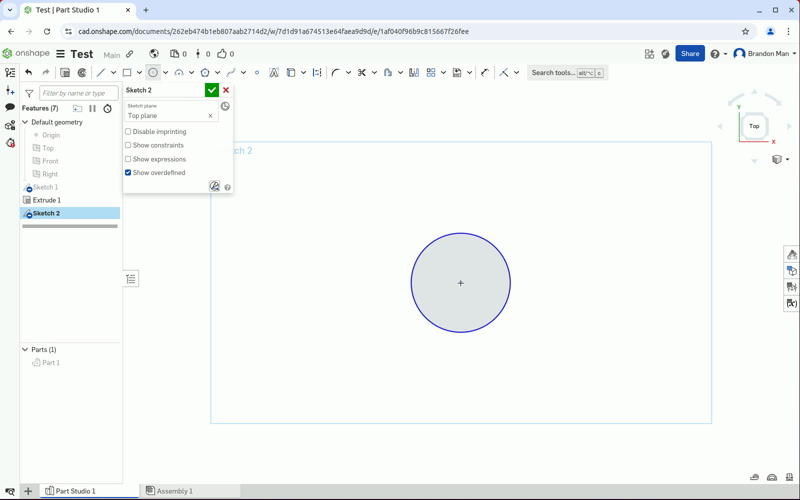
mouse_move(501, 282)
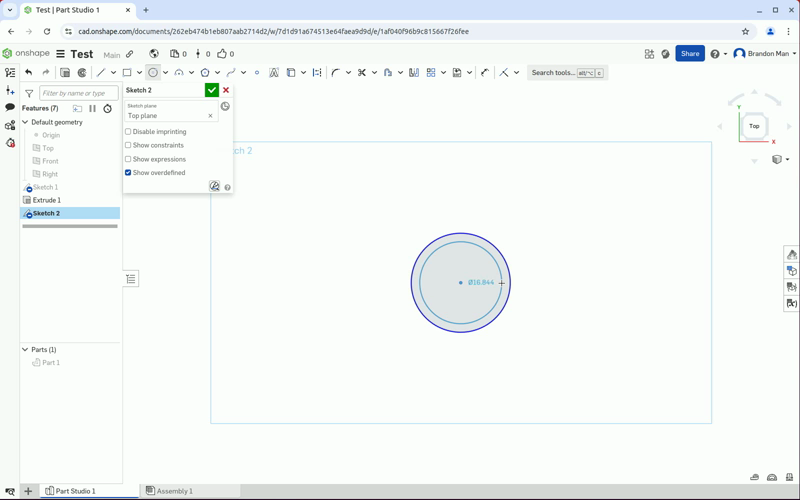
click(501, 282)
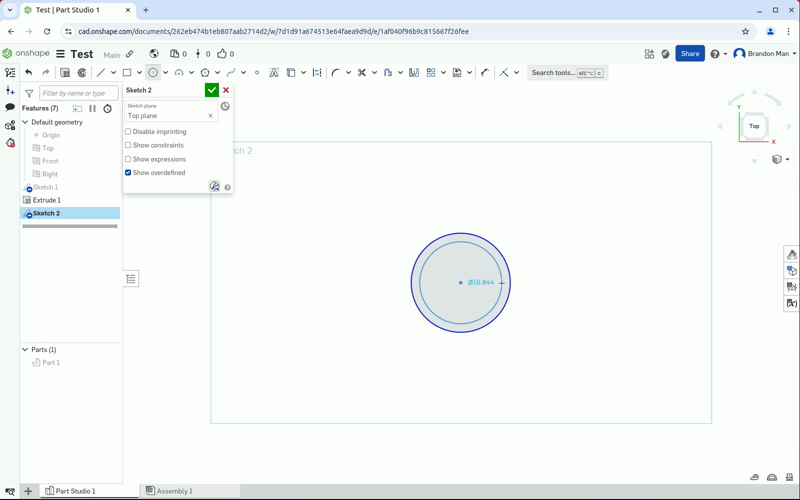
key(esc)
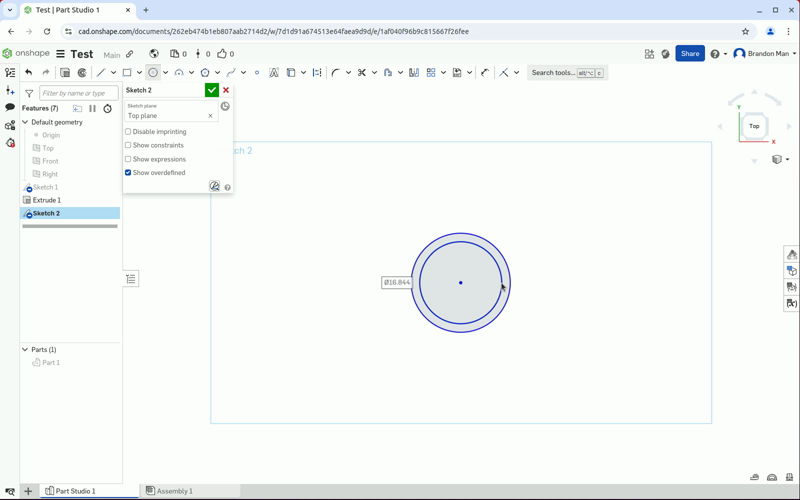
mouse_move(461, 236)
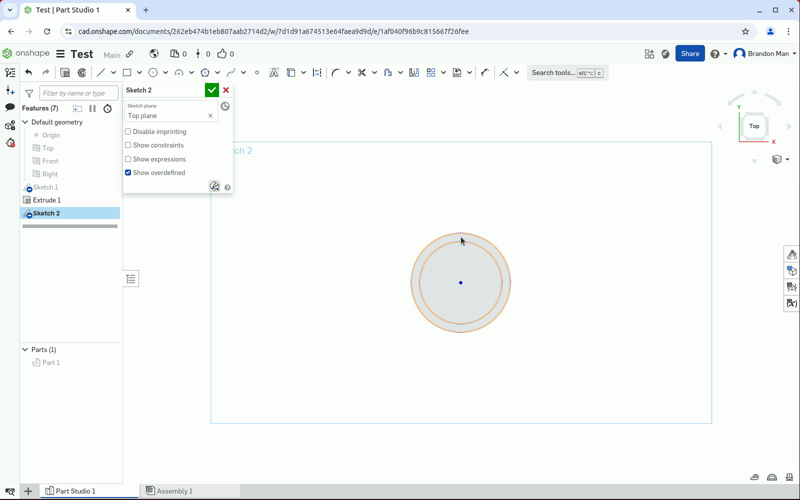
click(461, 236)
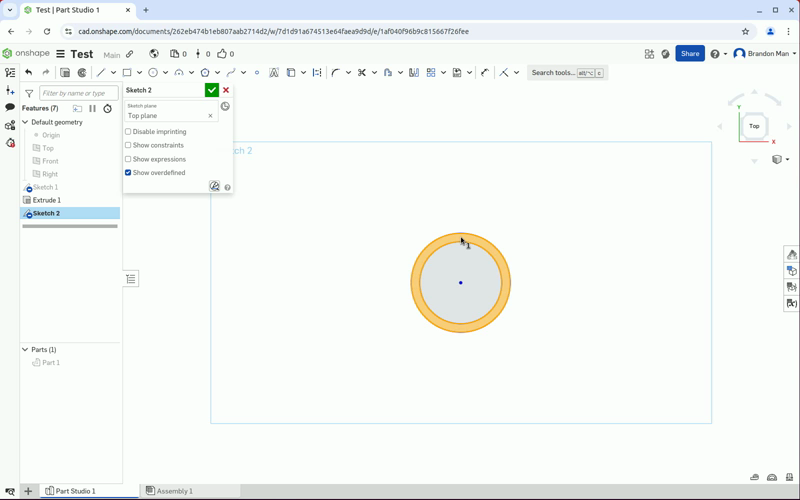
mouse_move(73, 352)
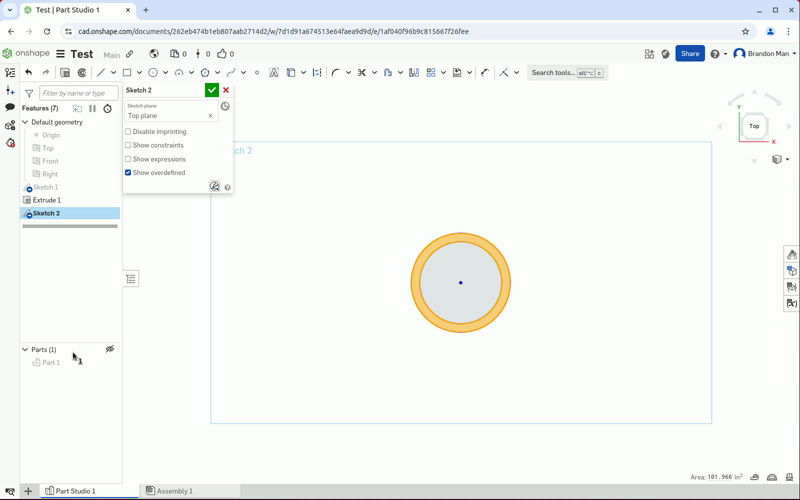
key(shift+y)
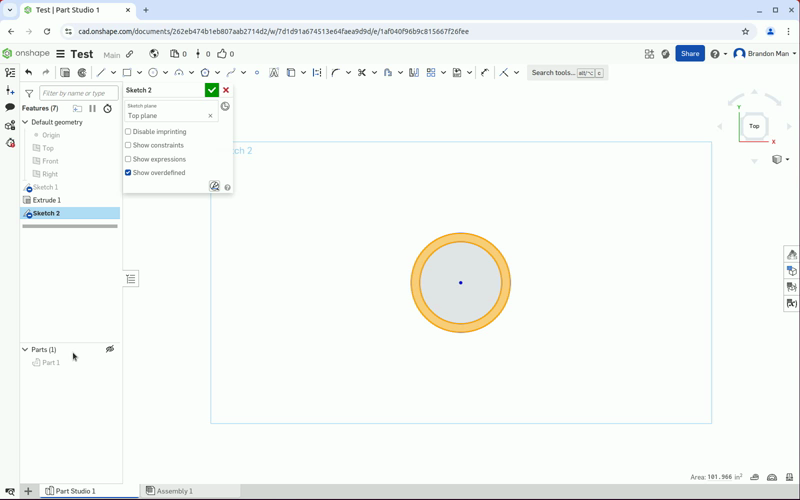
key(shift+e)
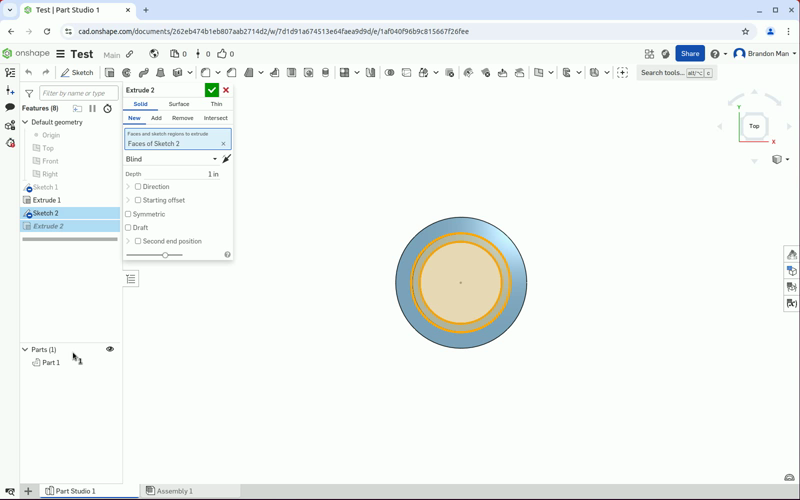
mouse_move(143, 106)
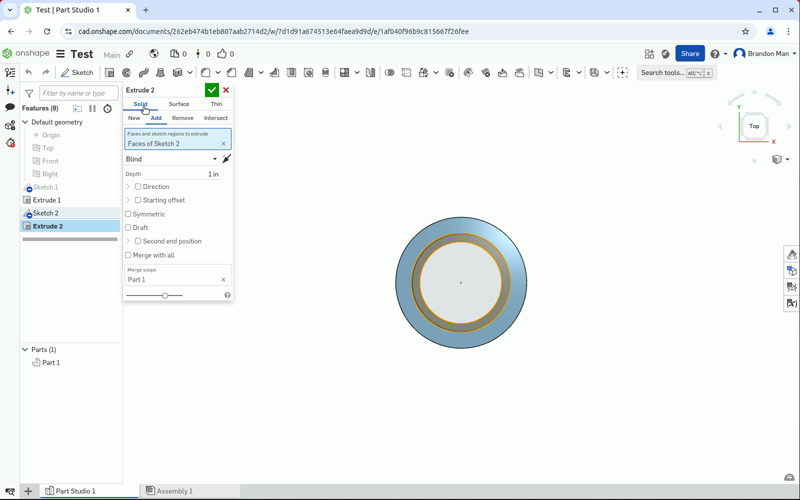
click(143, 106)
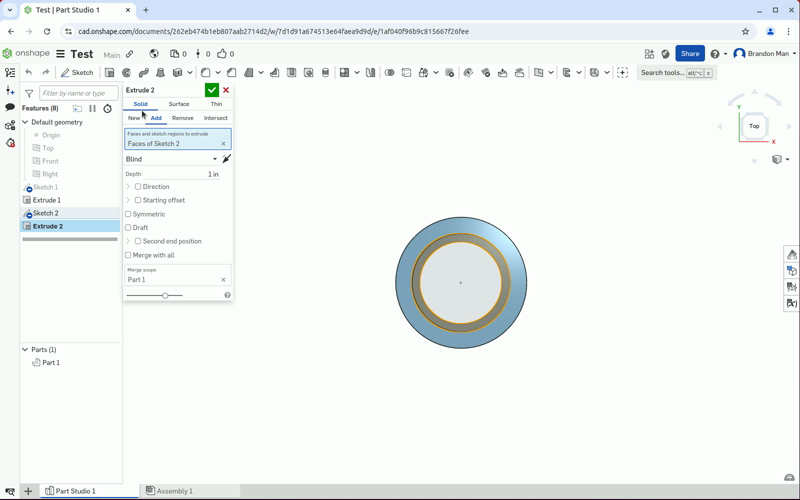
mouse_move(137, 120)
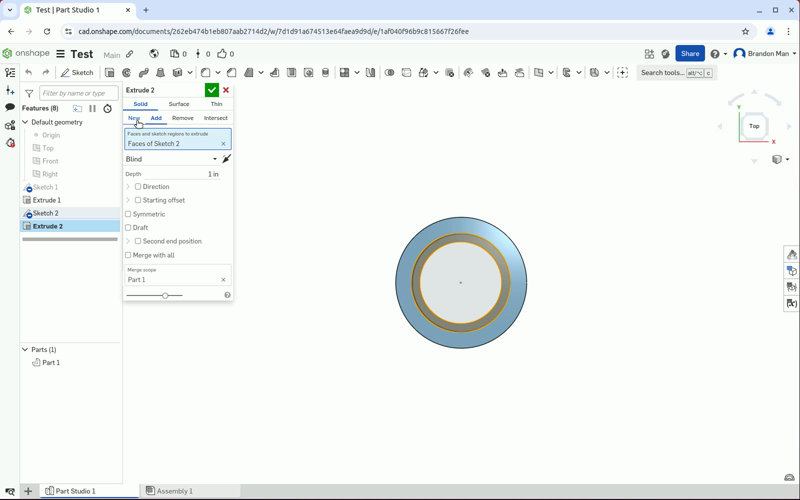
click(137, 120)
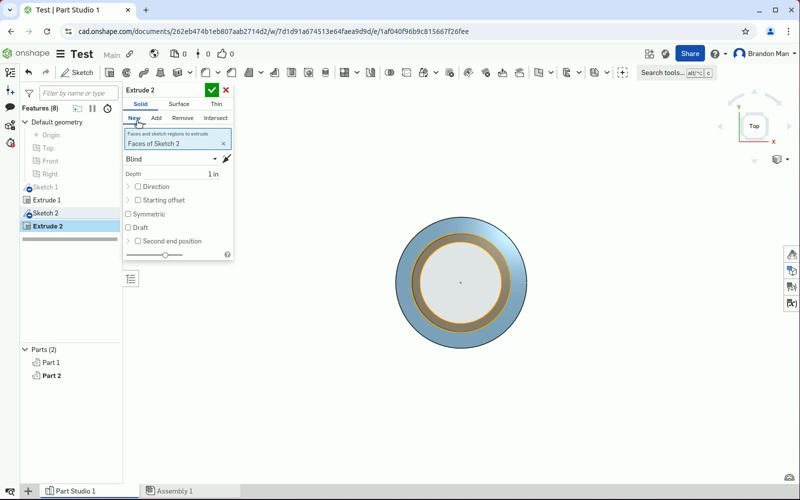
key(tab, 4)
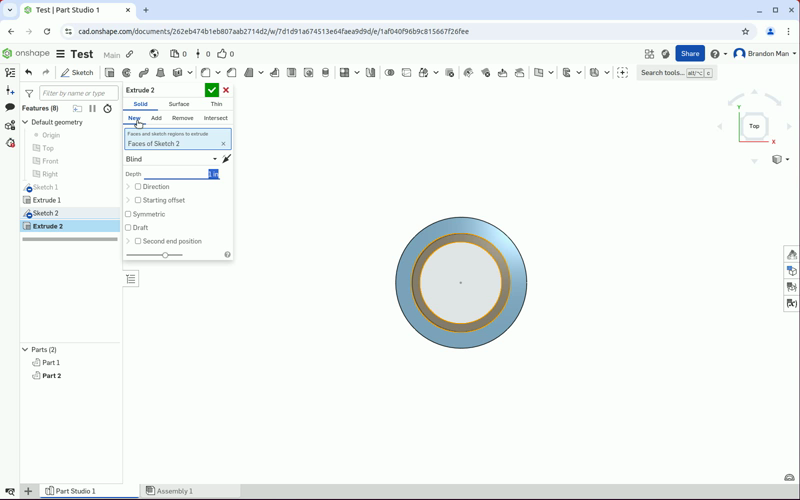
text(23.108)
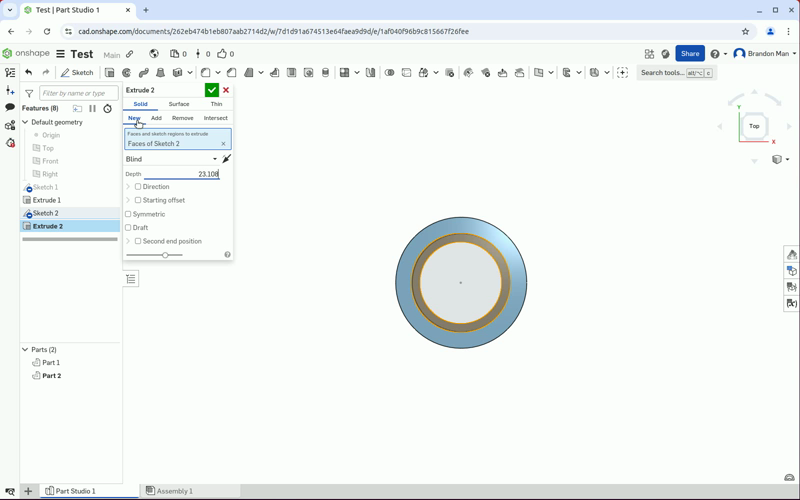
key(enter)
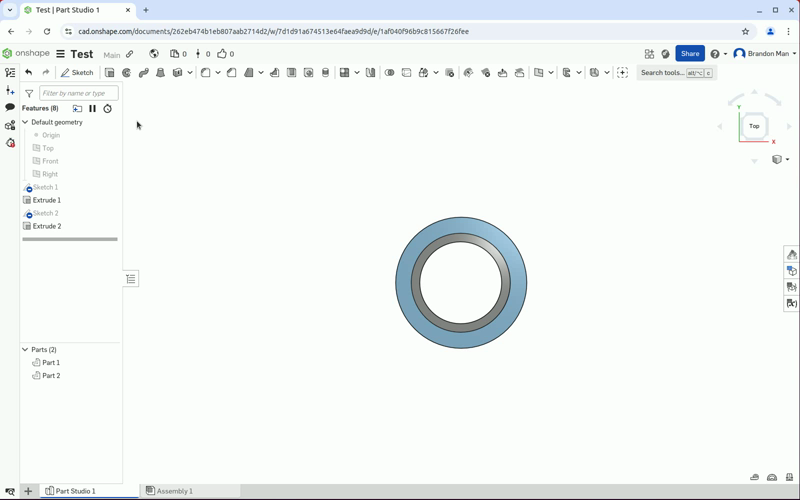
key(shift+h)
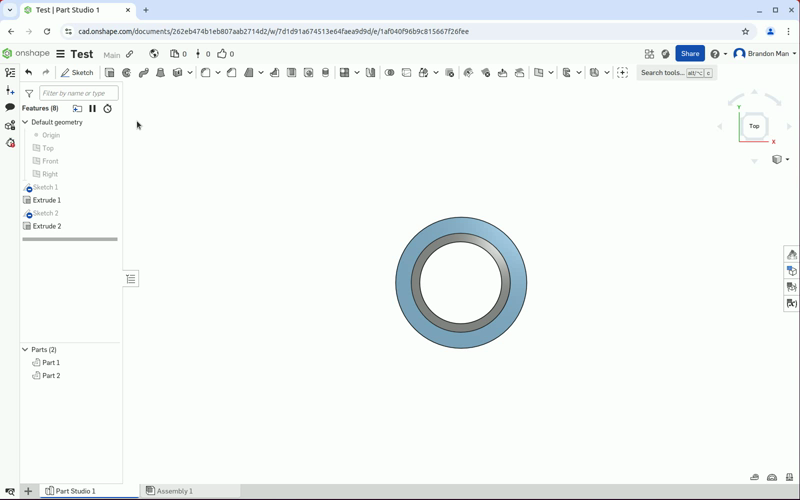
key(shift+h)
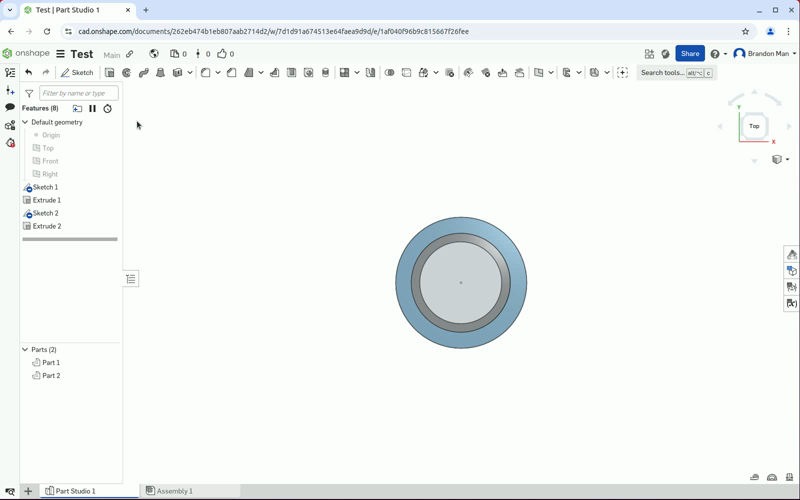
key(shift+7)
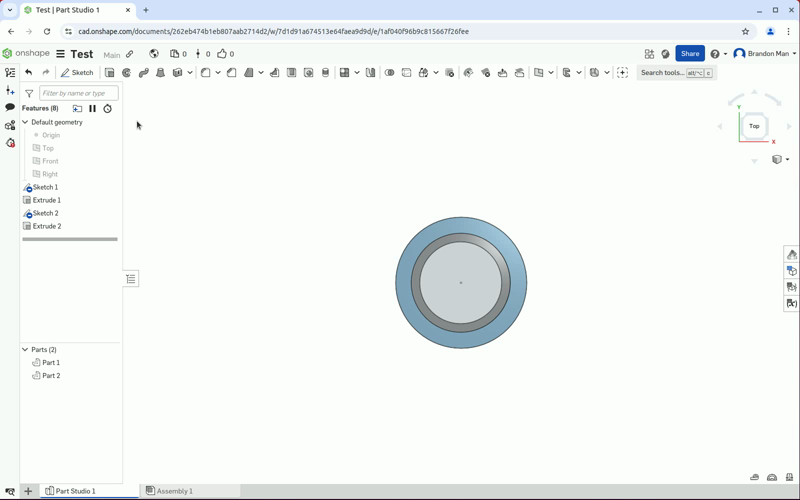
key(up, 3)
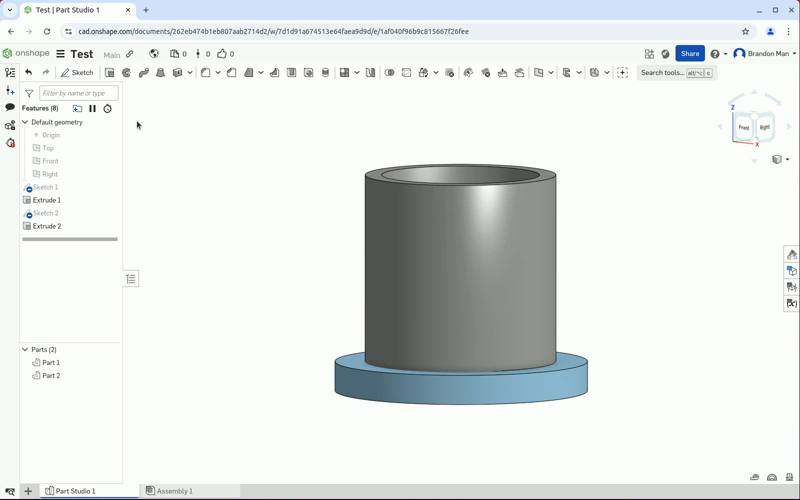
key(left, 3)
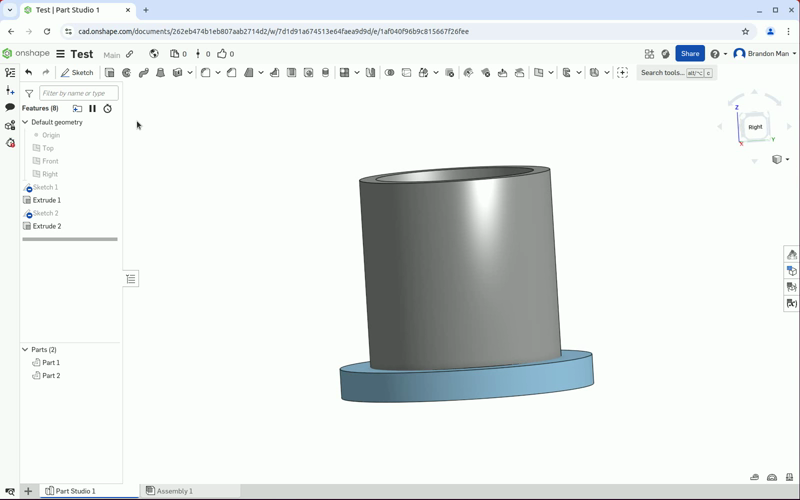
key(right, 3)
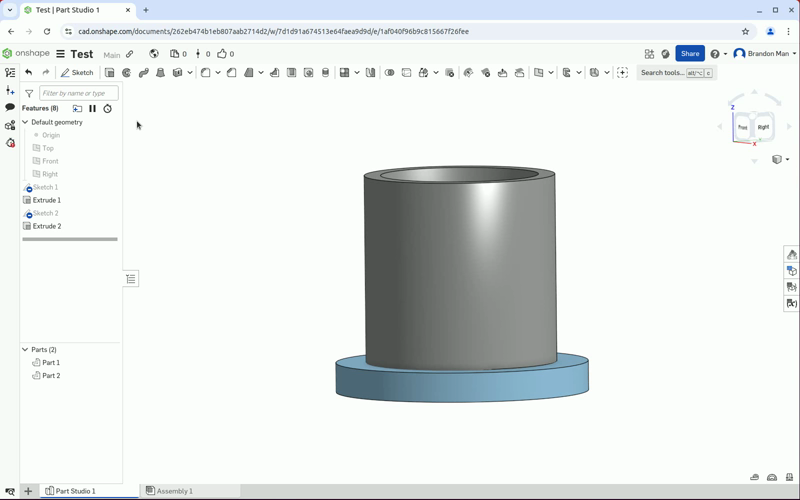
key(down, 3)
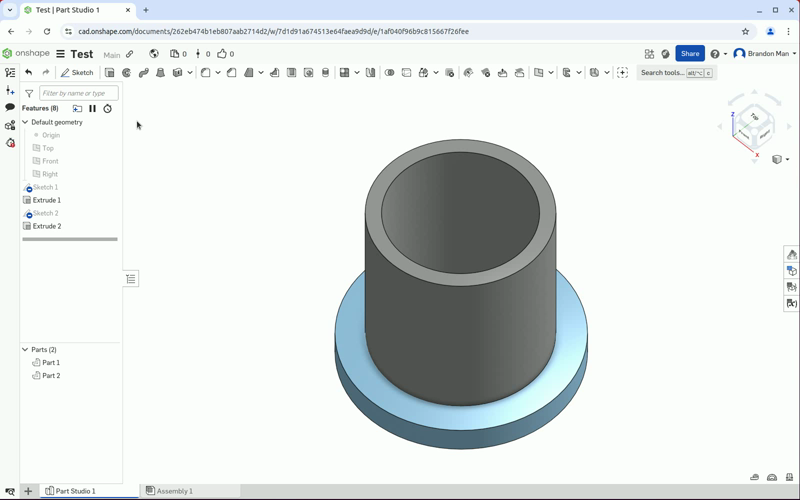
mouse_move(73, 189)
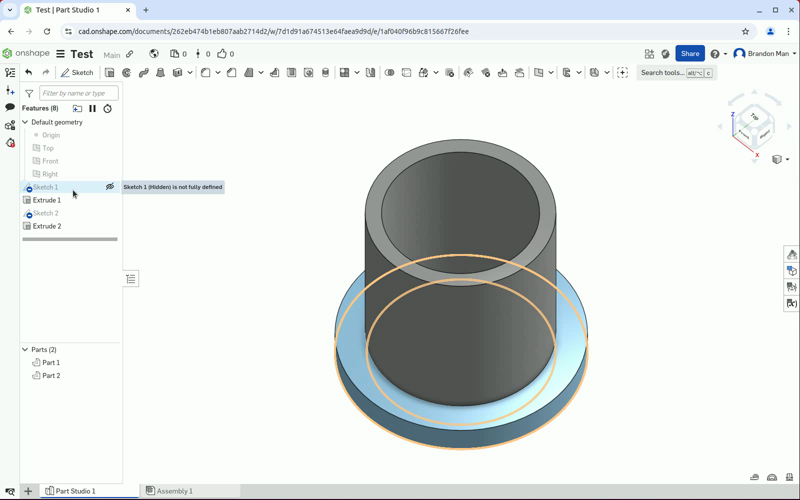
click(73, 189)